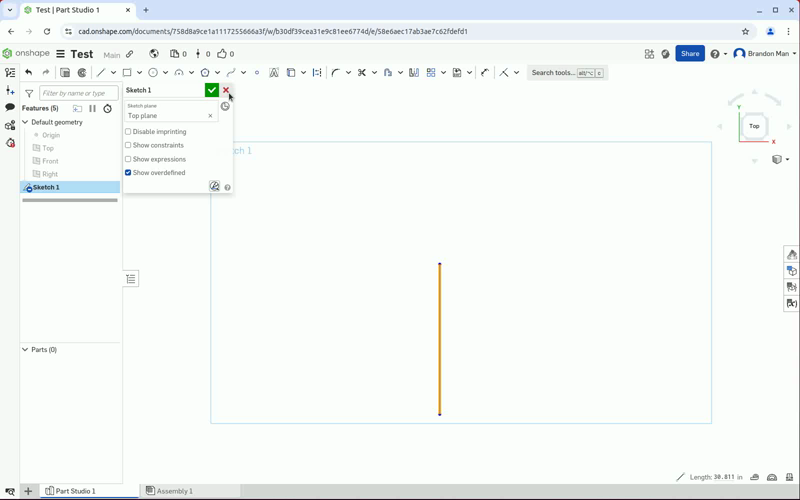
key(shift+h)
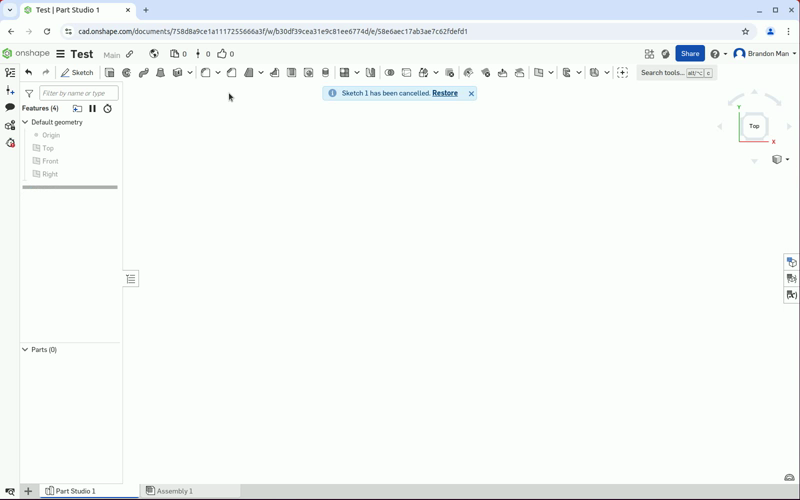
mouse_move(73, 352)
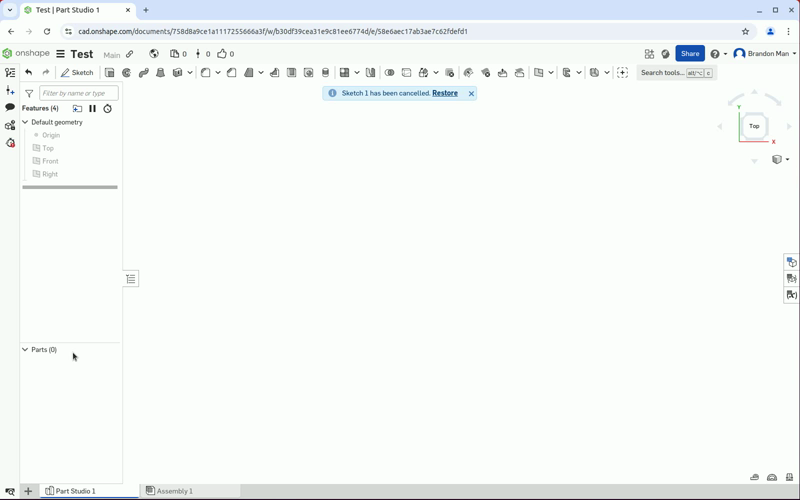
key(y)
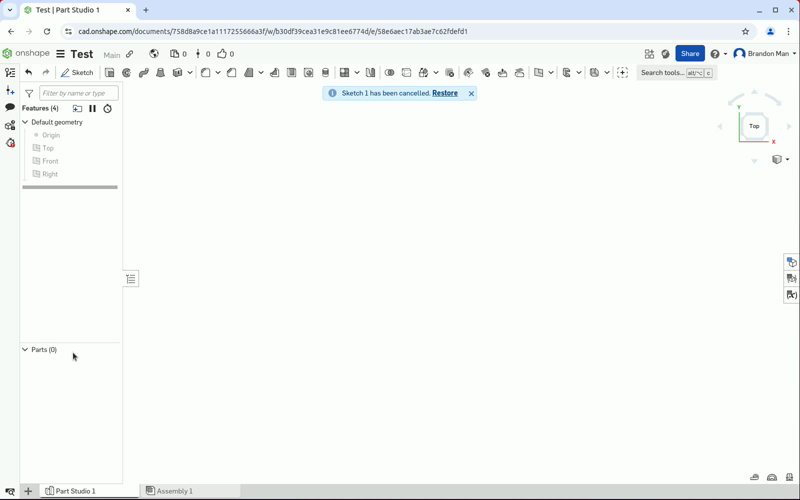
key(shift+p)
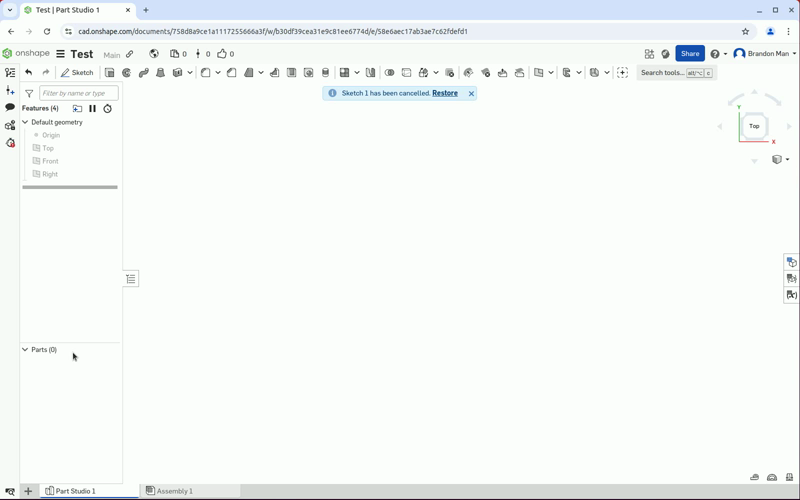
key(space)
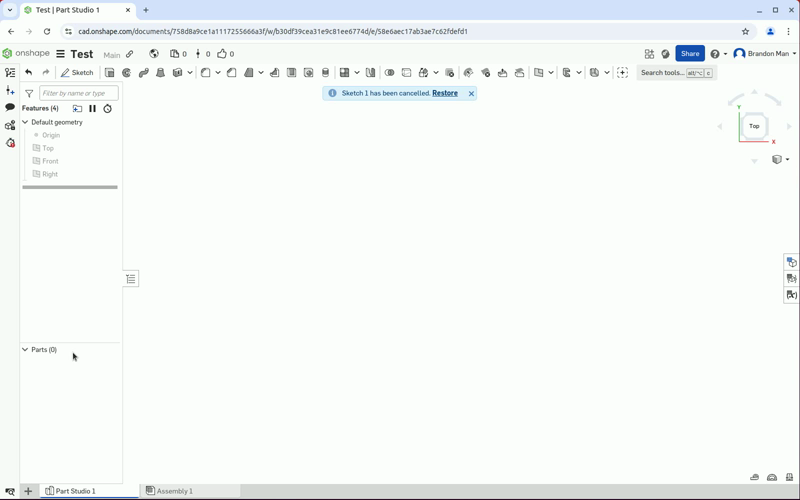
key_down(shift)
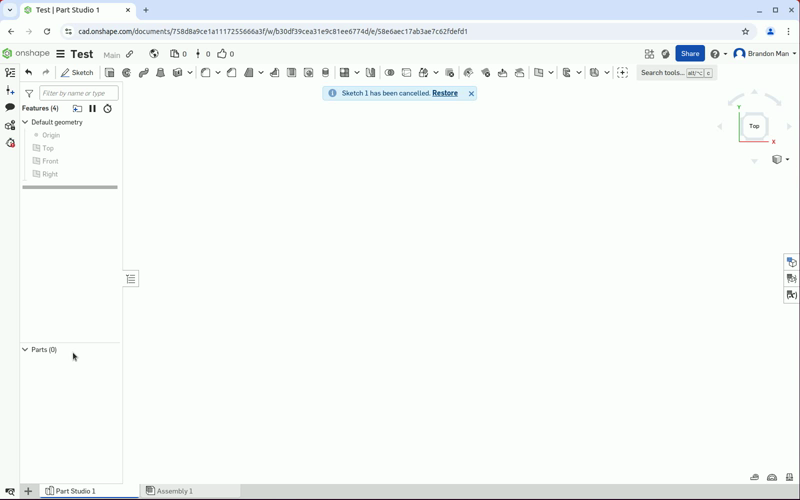
key(up)
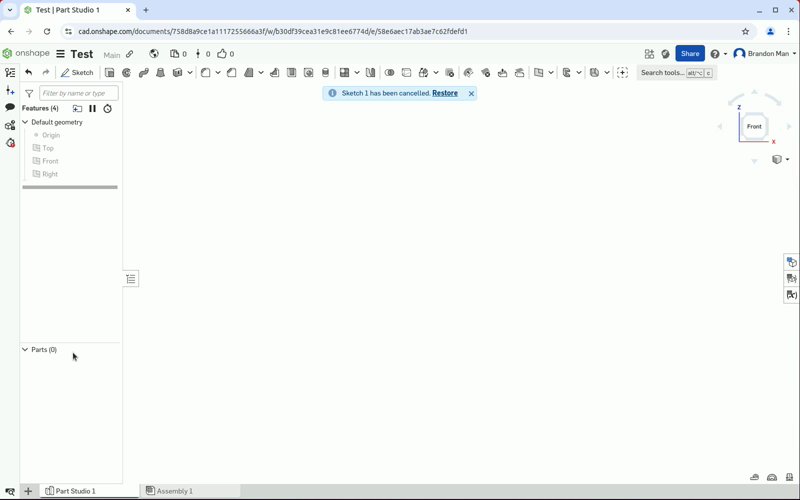
key_up(shift)
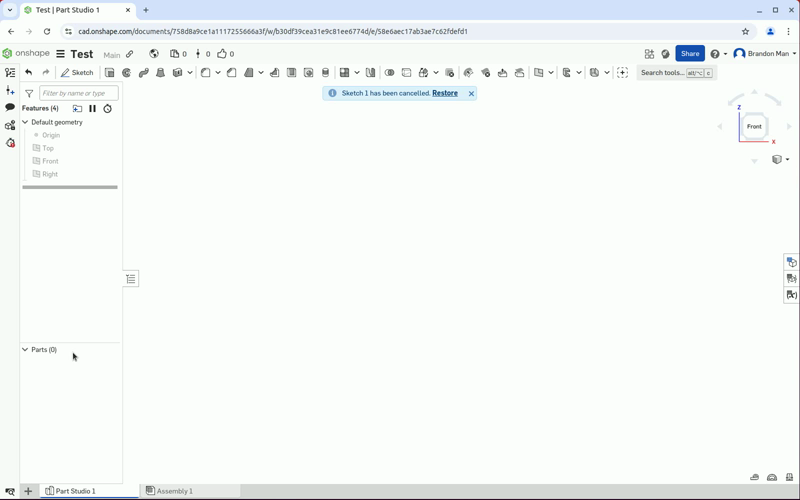
mouse_move(73, 352)
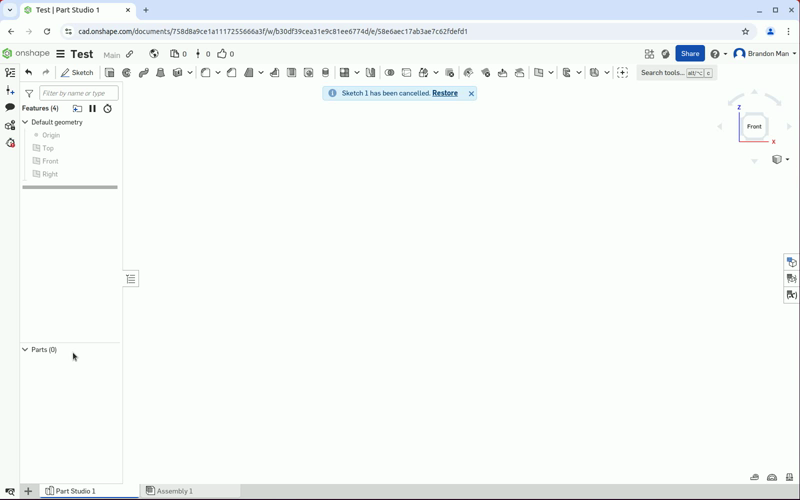
key(shift+y)
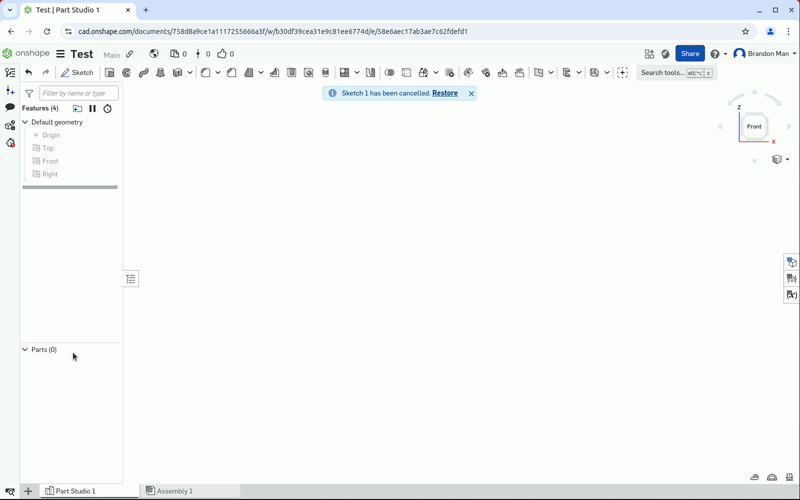
key(shift+s)
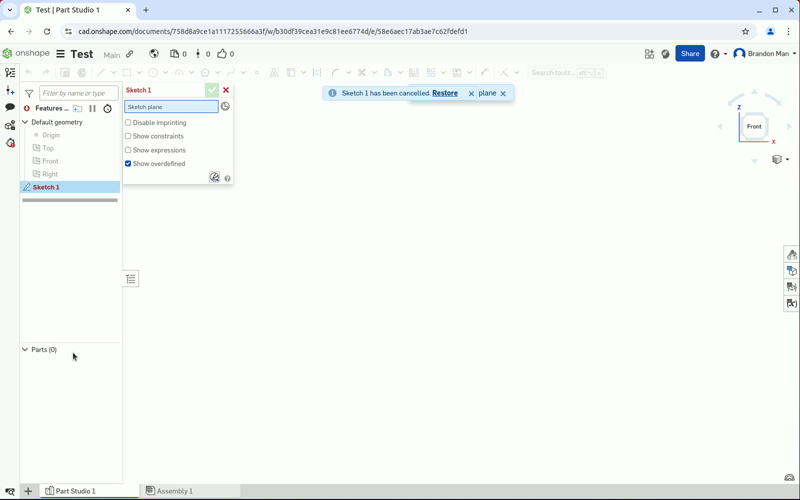
mouse_move(73, 163)
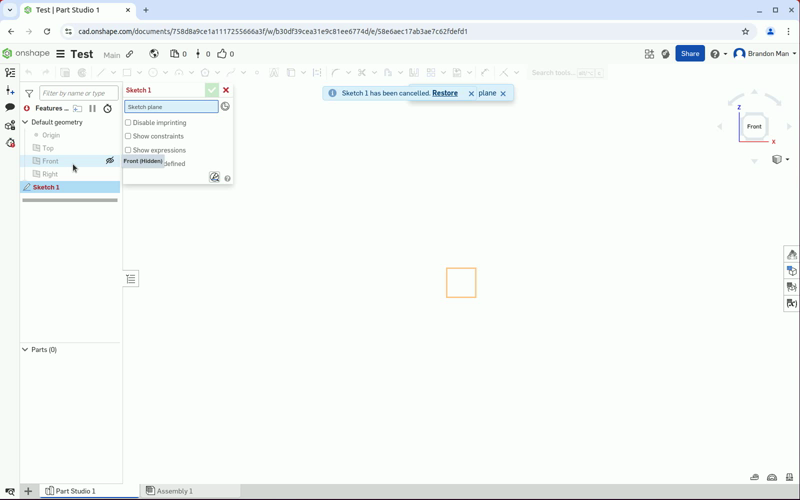
click(73, 163)
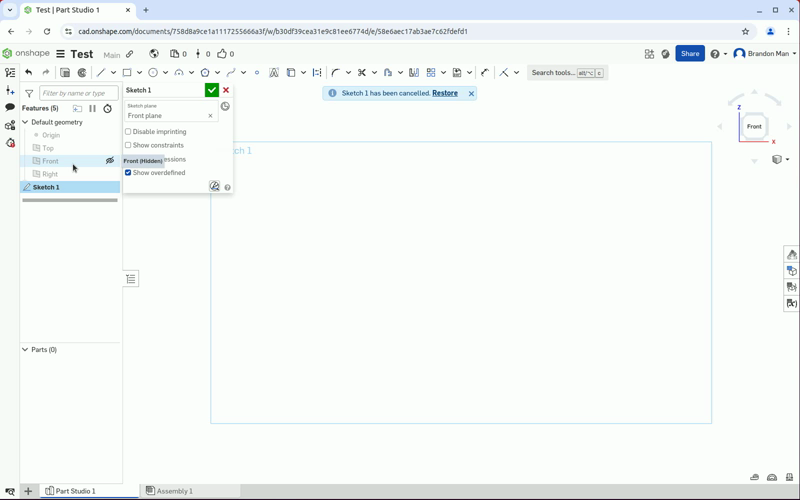
mouse_move(73, 352)
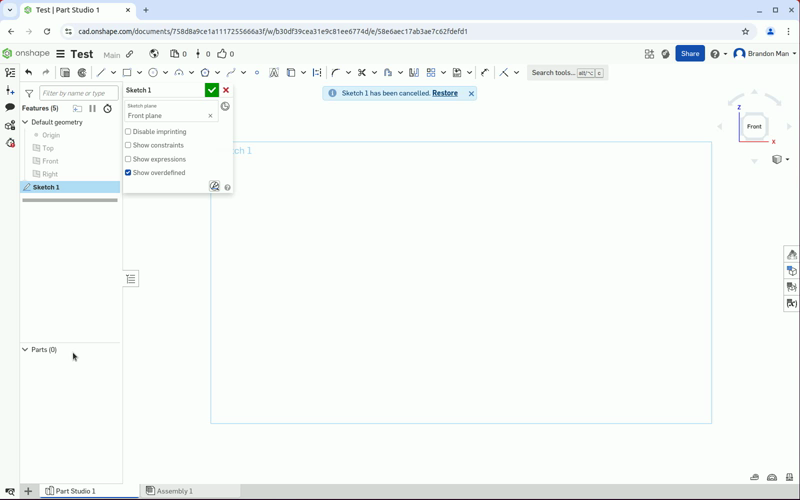
key(y)
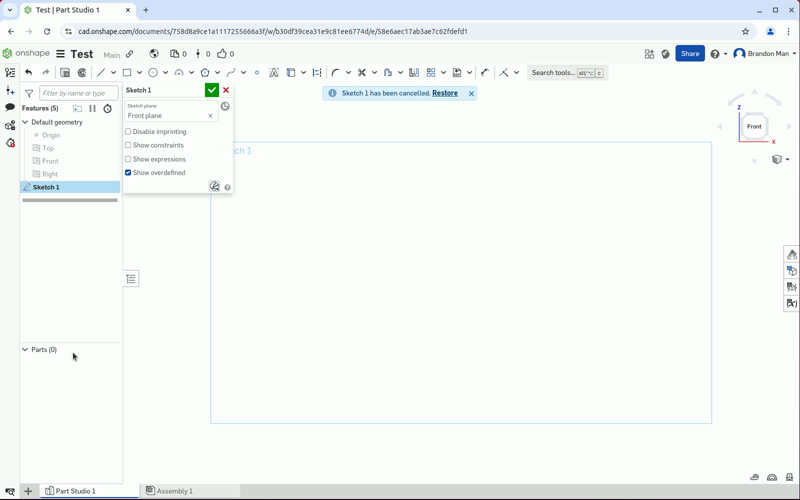
key(c)
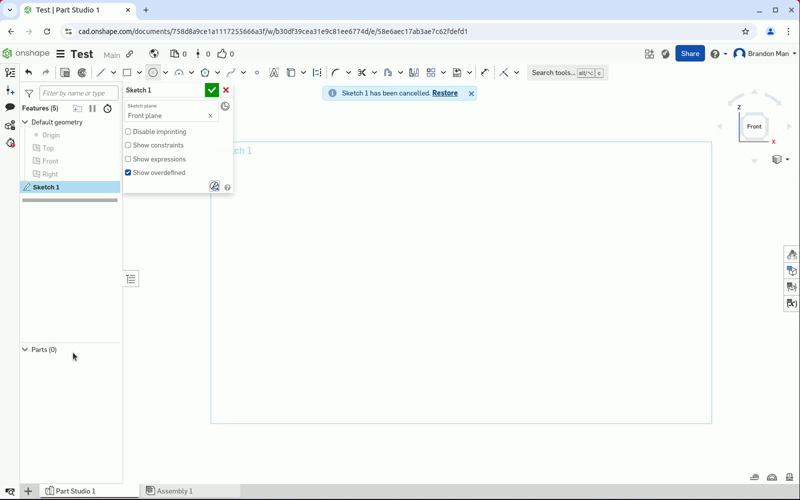
key_down(shift)
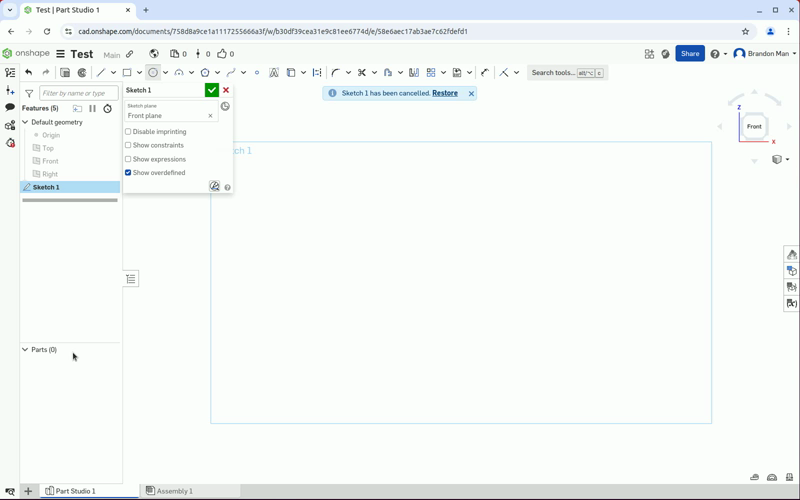
mouse_move(461, 282)
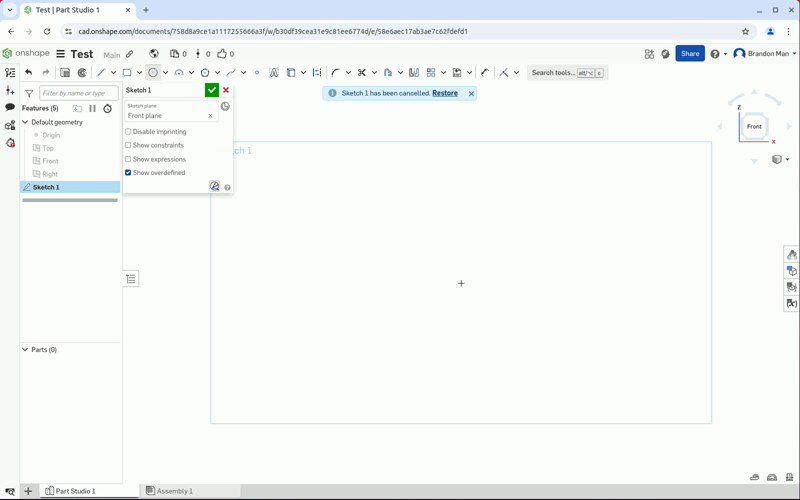
click(461, 282)
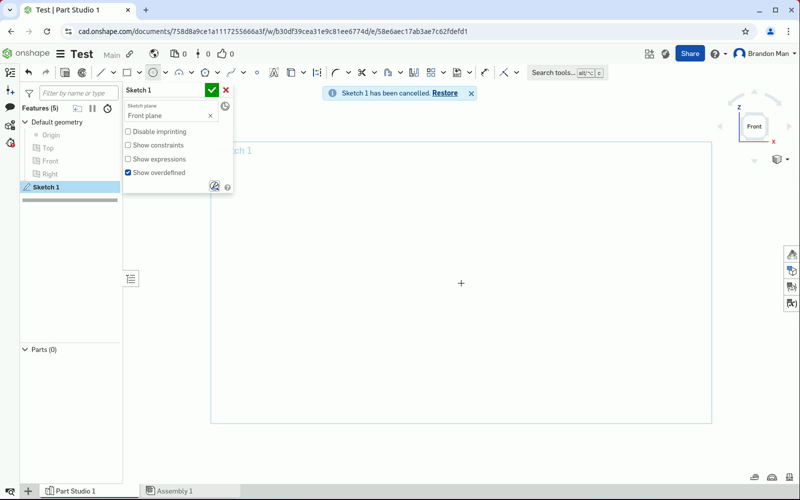
key_up(shift)
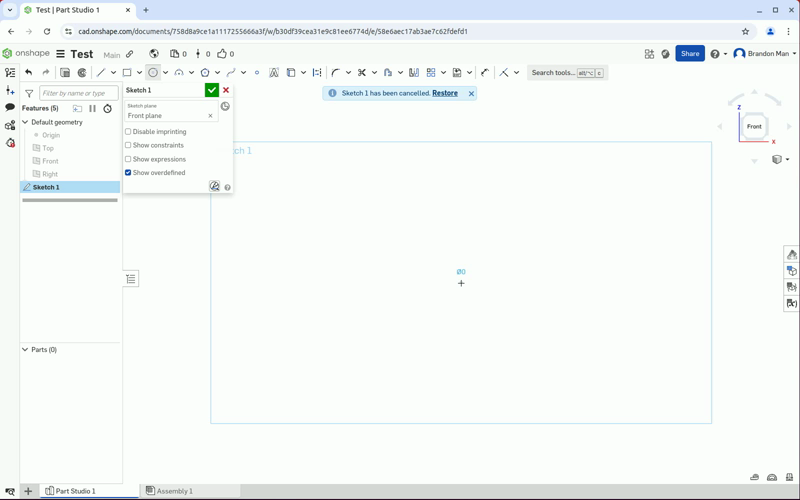
mouse_move(499, 282)
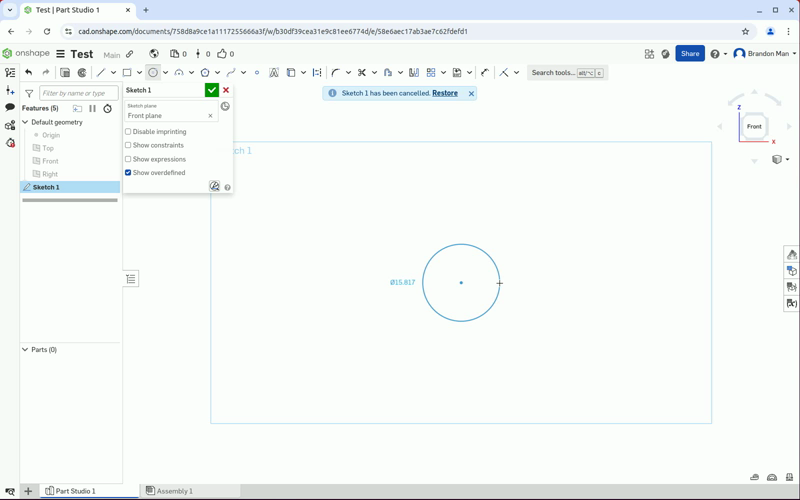
click(499, 282)
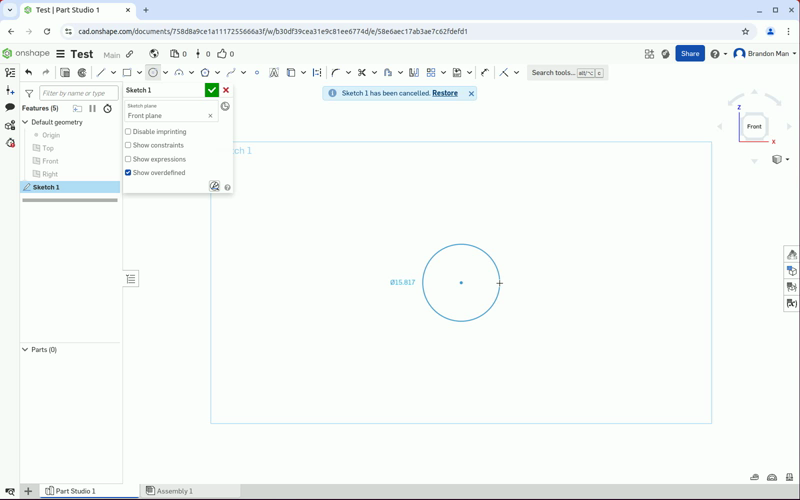
key(esc)
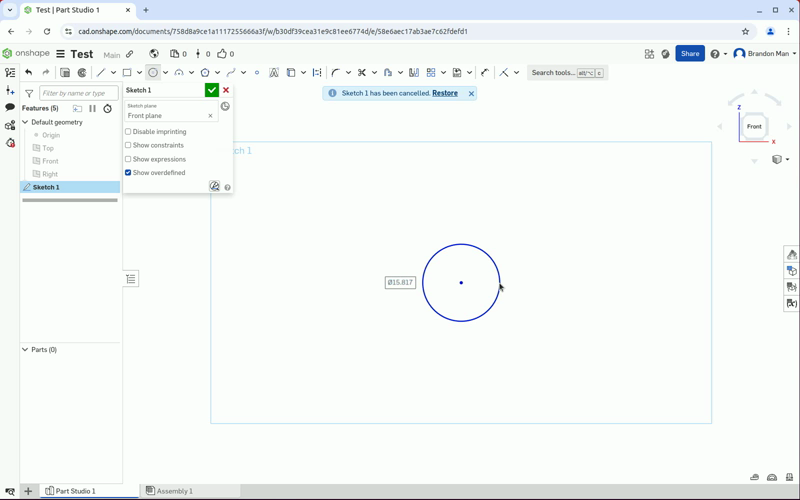
mouse_move(447, 279)
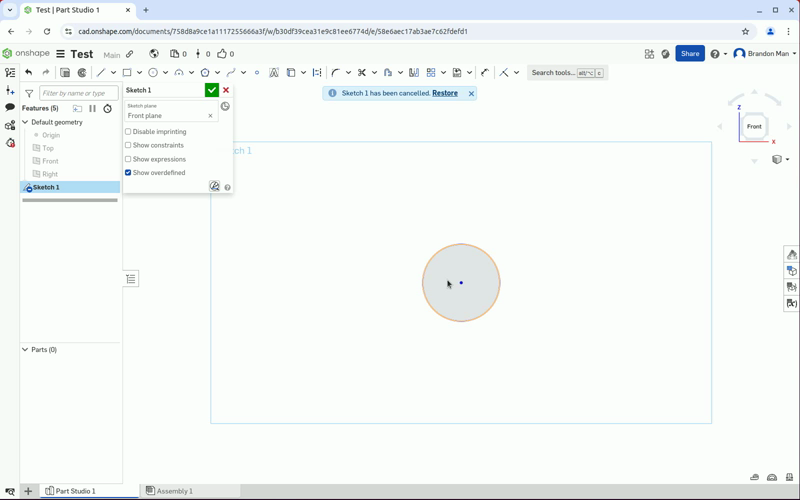
click(447, 279)
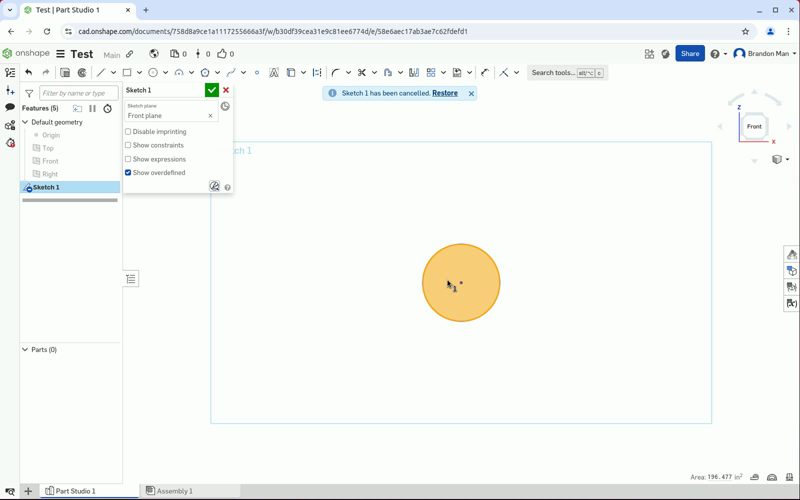
mouse_move(73, 352)
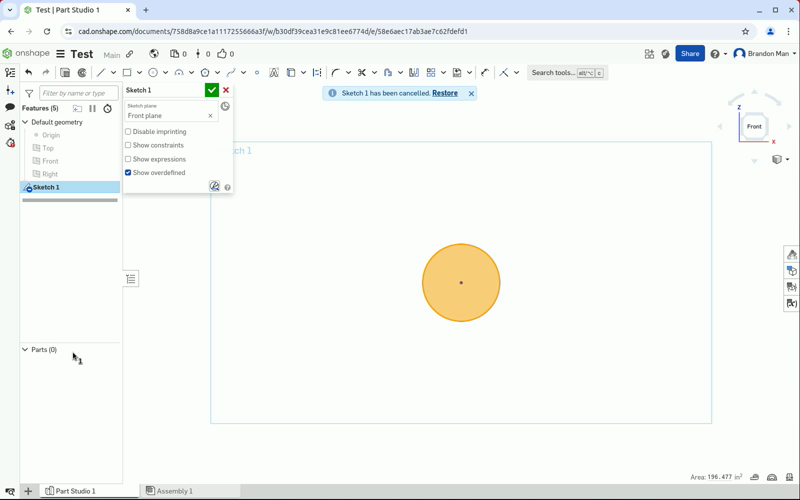
key(shift+y)
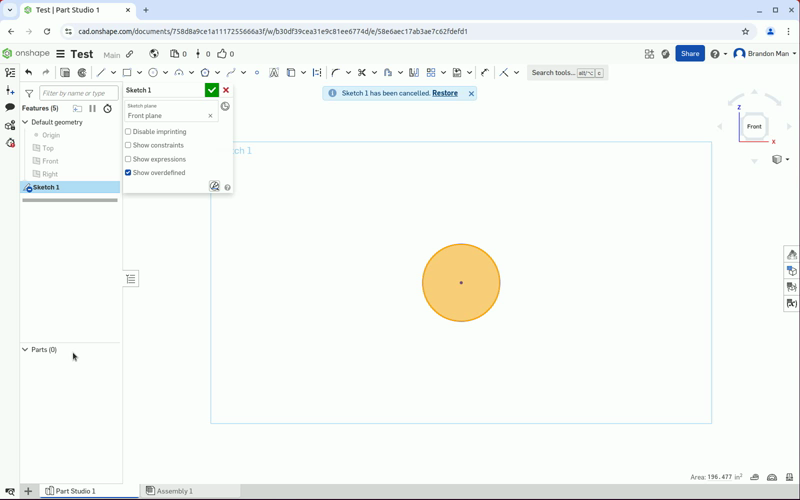
key(shift+e)
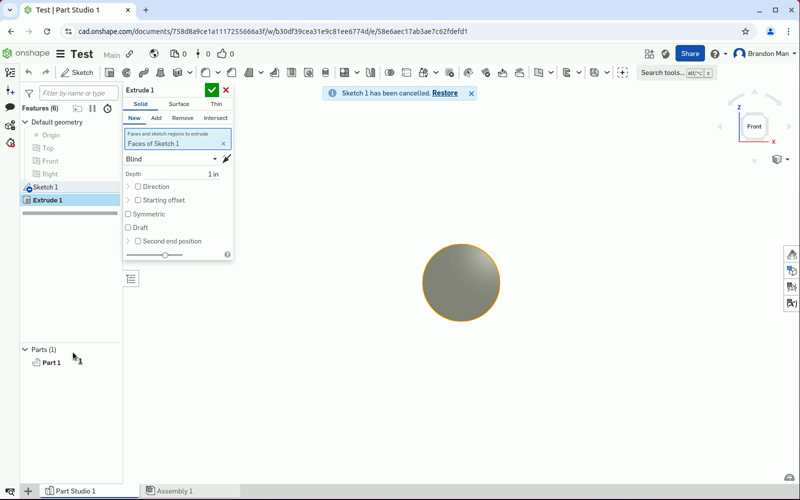
mouse_move(143, 106)
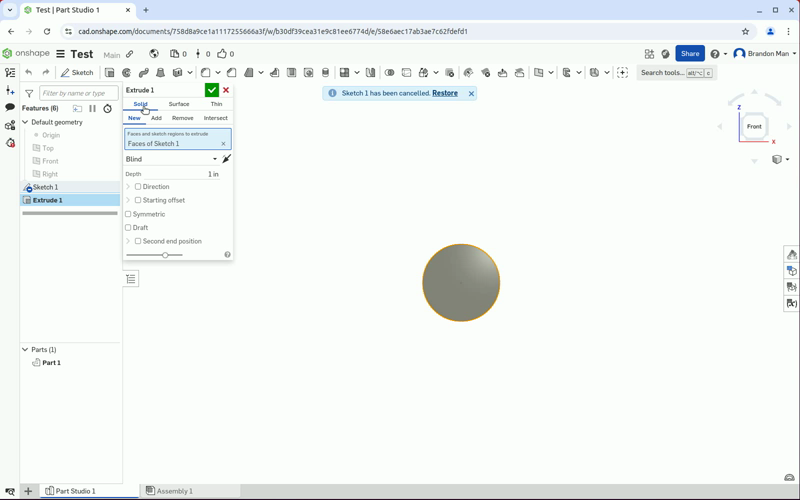
click(143, 106)
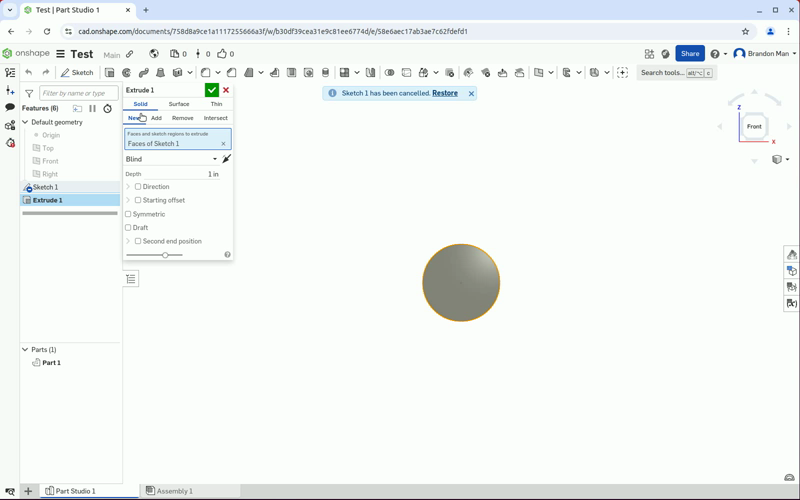
mouse_move(137, 120)
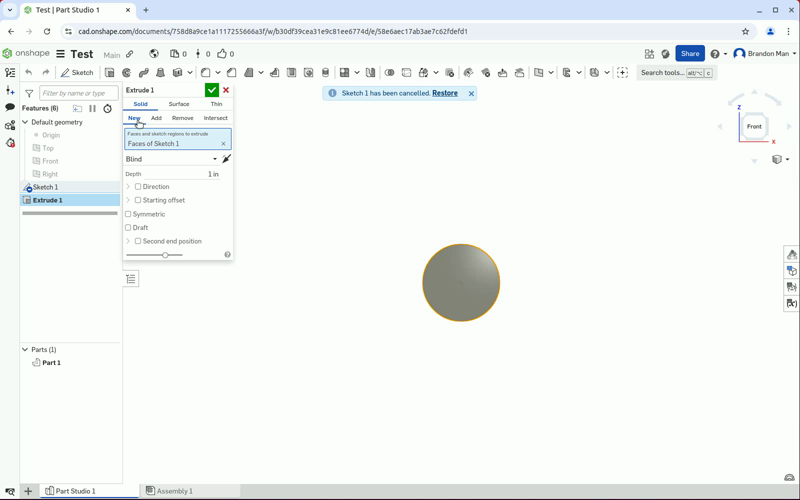
click(137, 120)
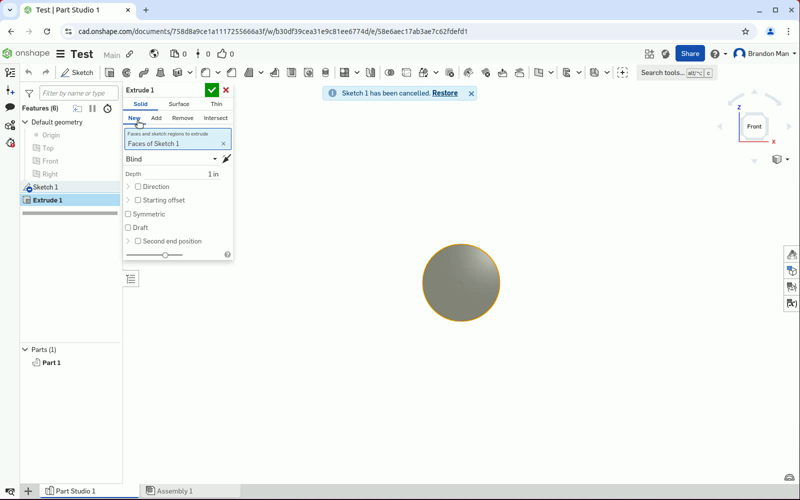
key(tab, 4)
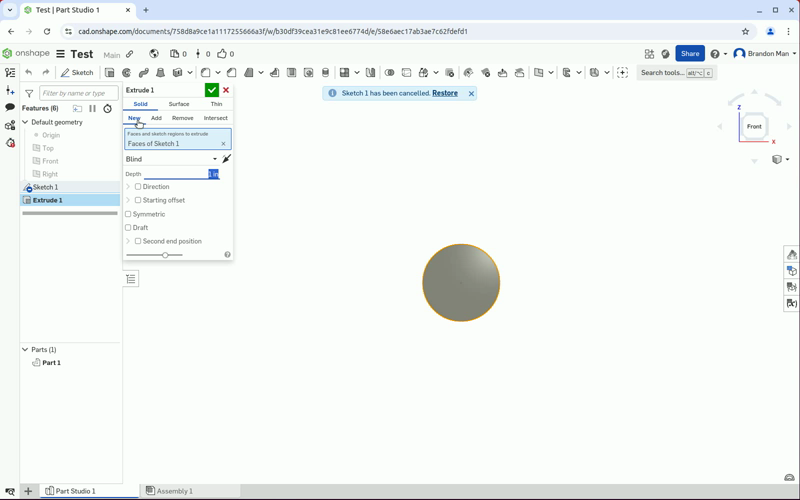
text(23.108)
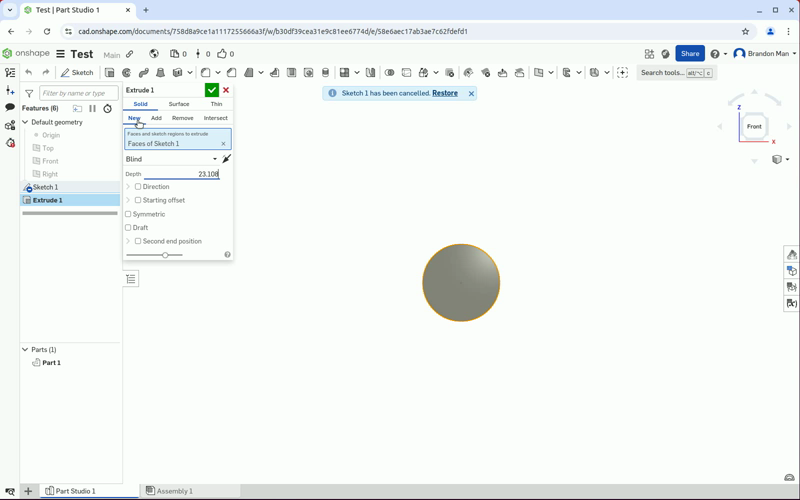
key(enter)
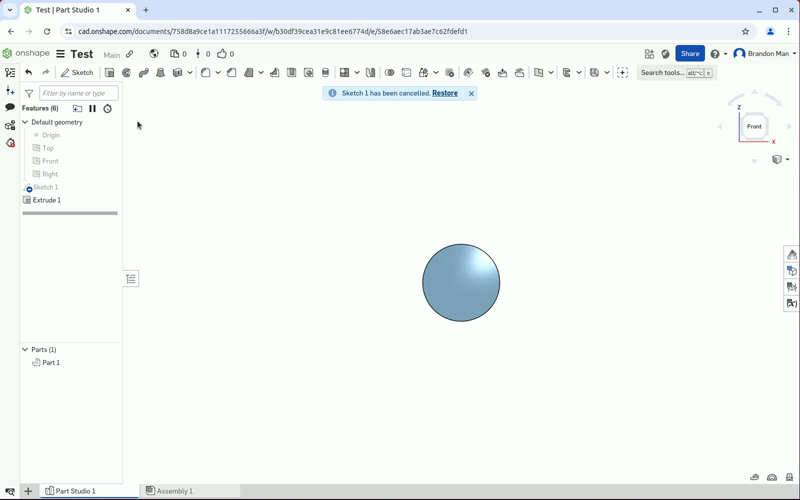
key(shift+h)
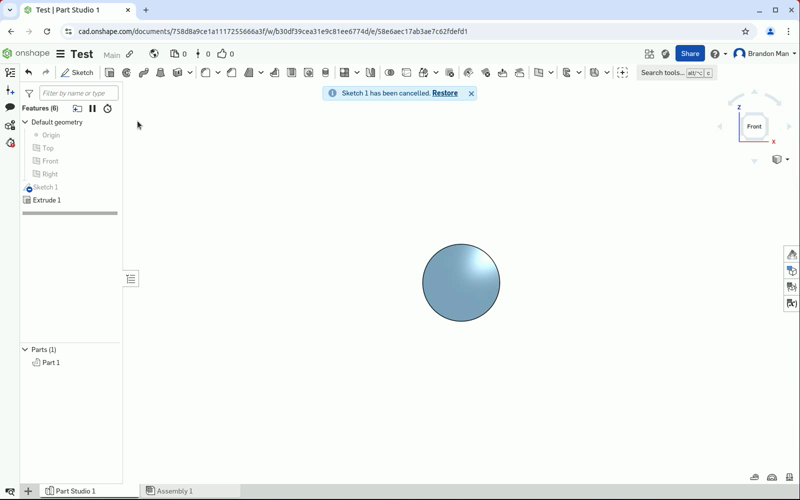
key(shift+h)
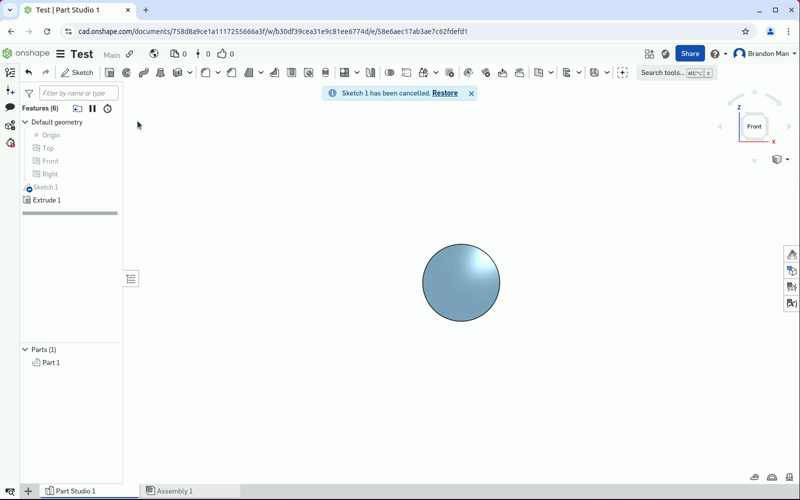
mouse_move(73, 189)
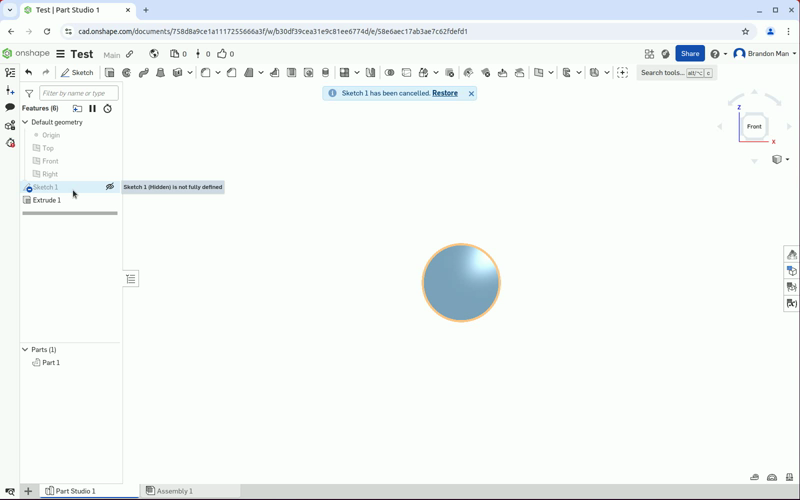
click(73, 189)
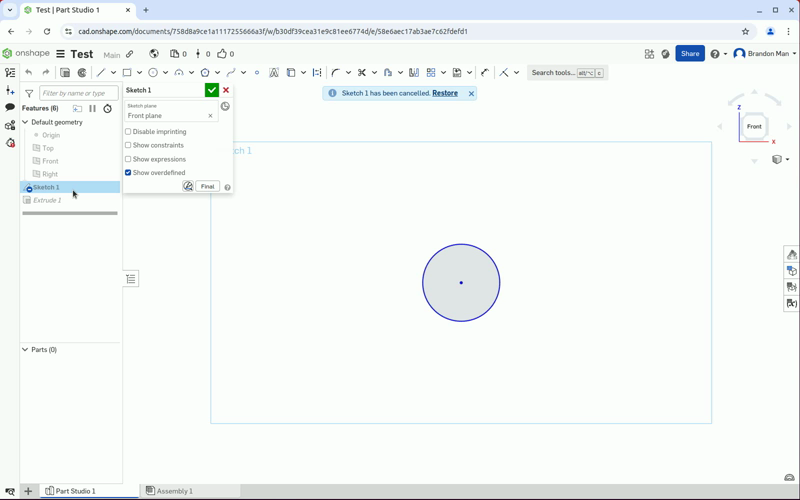
mouse_move(229, 92)
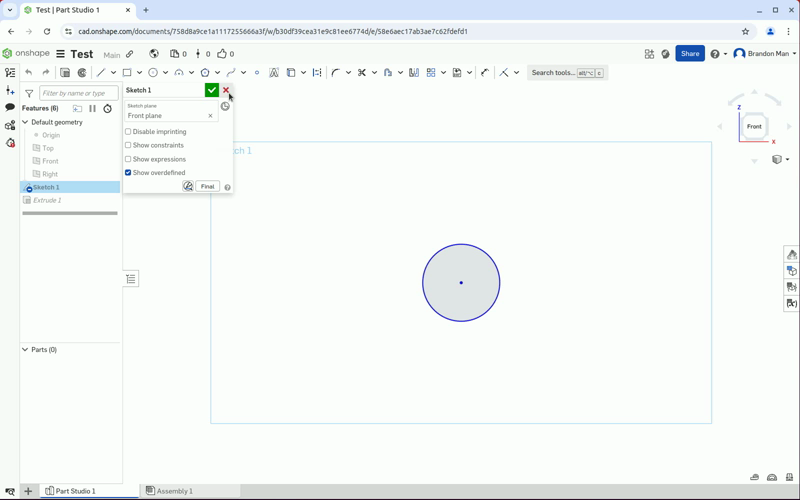
click(229, 92)
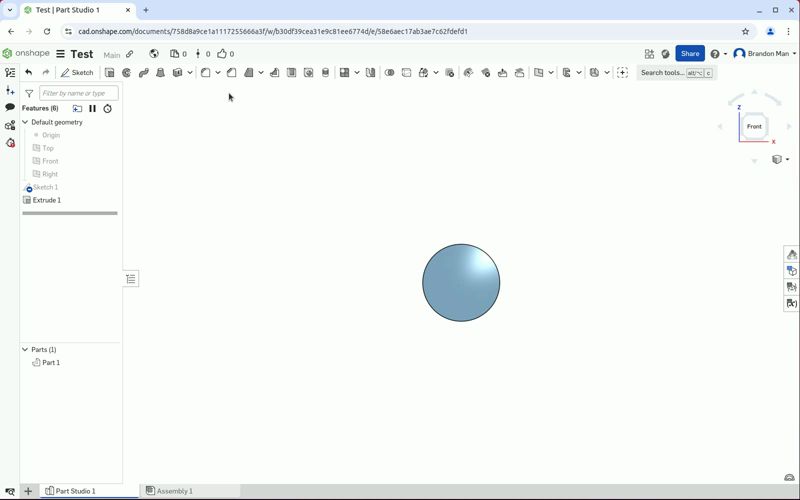
mouse_move(541, 75)
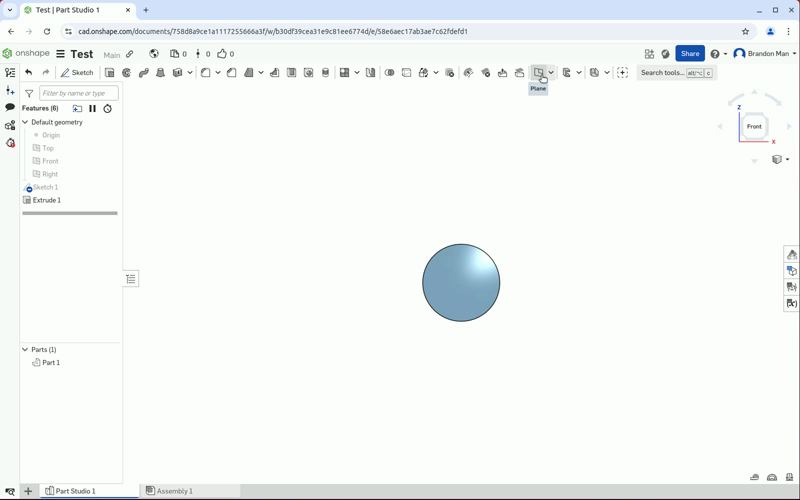
click(541, 75)
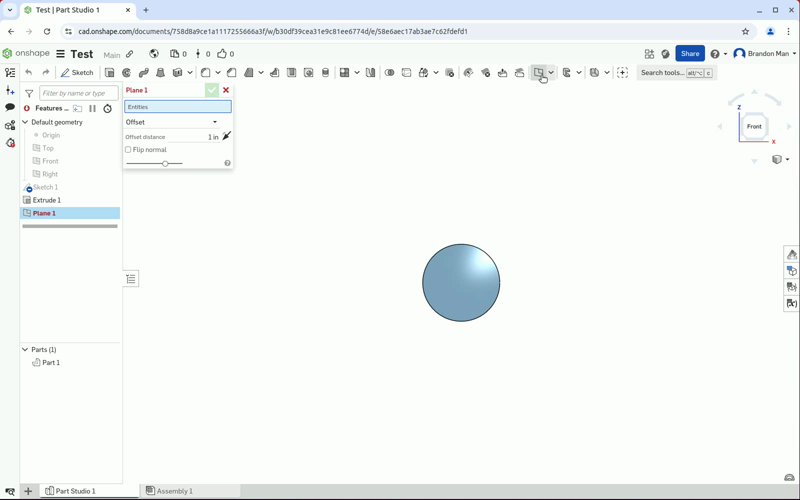
mouse_move(73, 163)
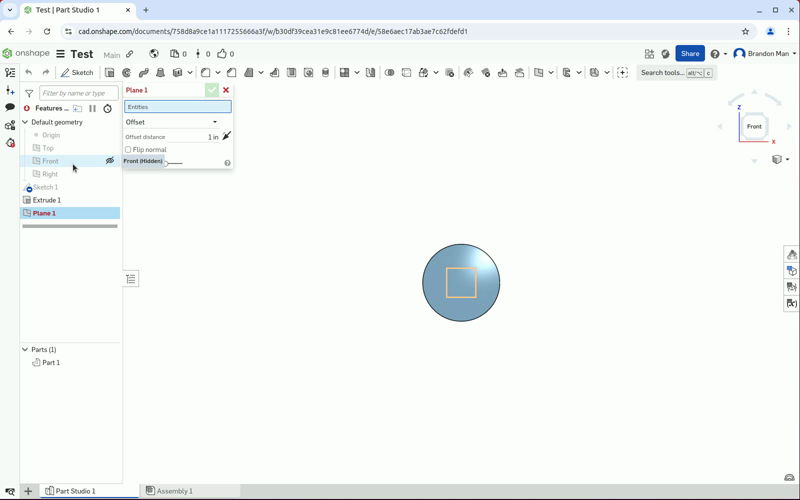
click(73, 163)
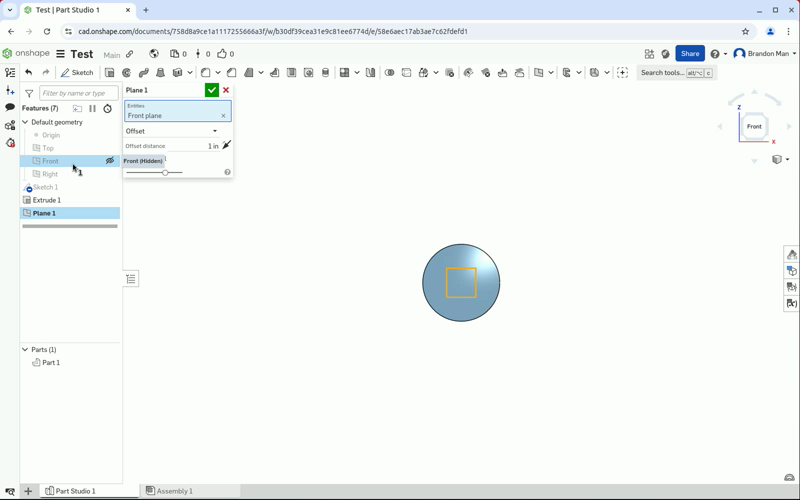
key(tab, 2)
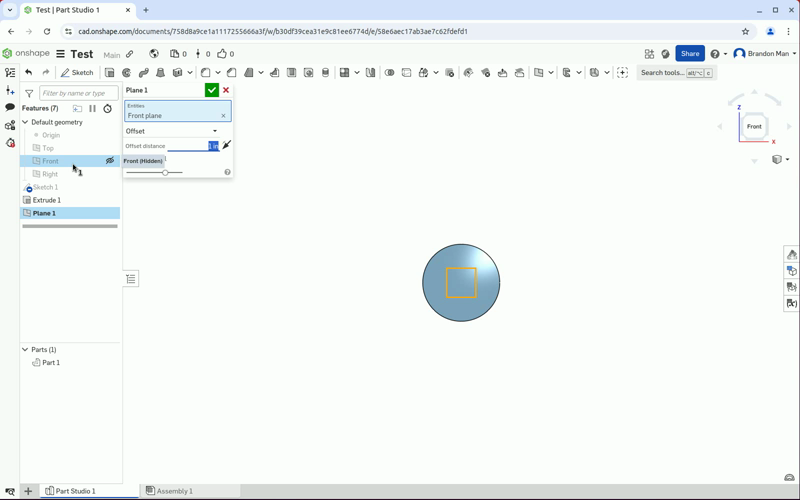
text(23.108)
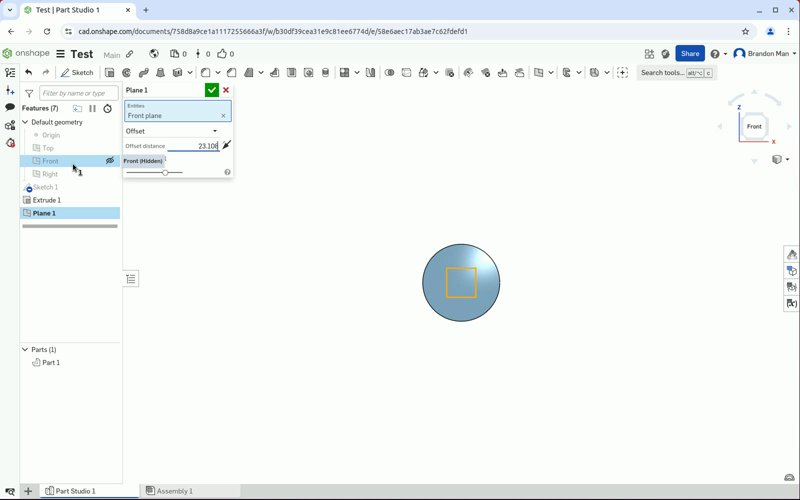
key(enter, 2)
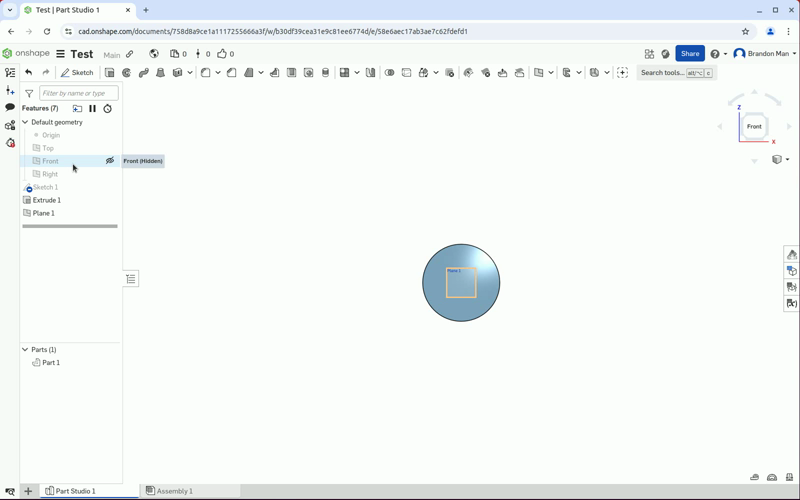
key(shift+s)
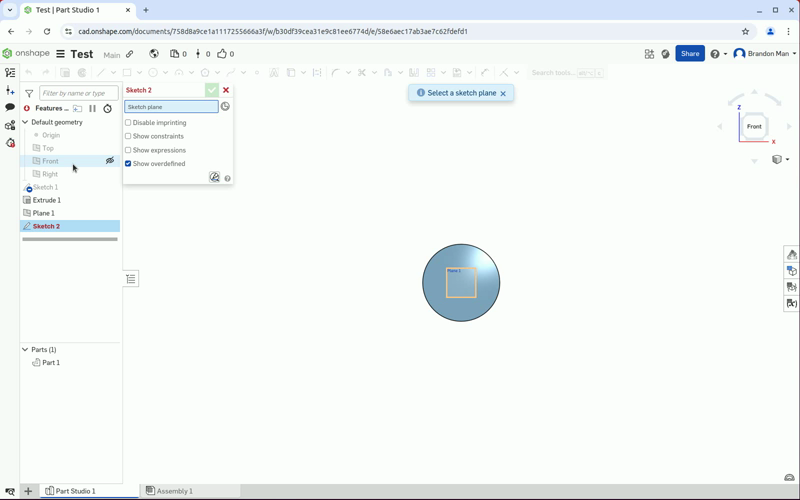
mouse_move(73, 215)
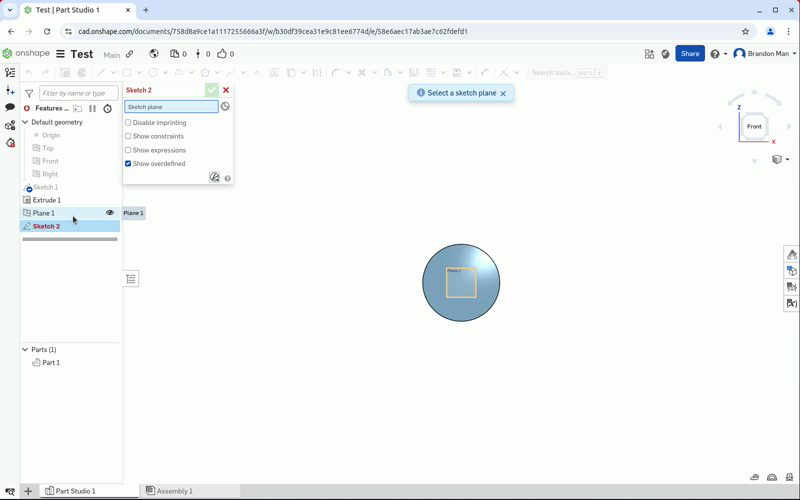
click(73, 215)
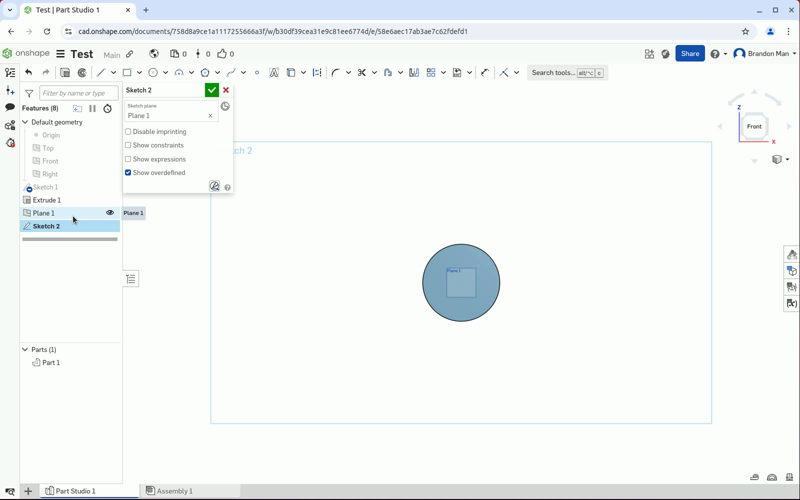
mouse_move(73, 352)
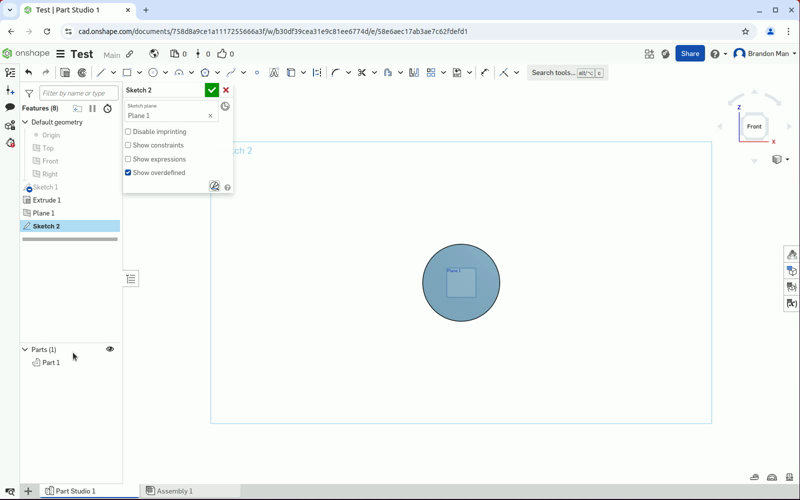
key(y)
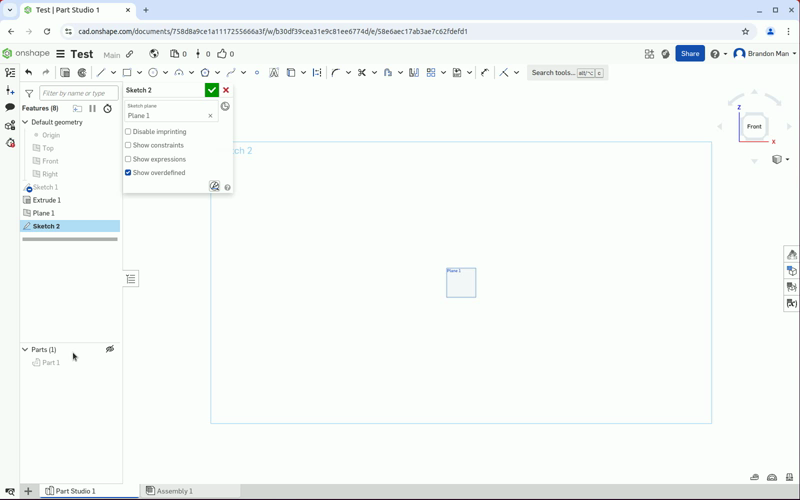
key(c)
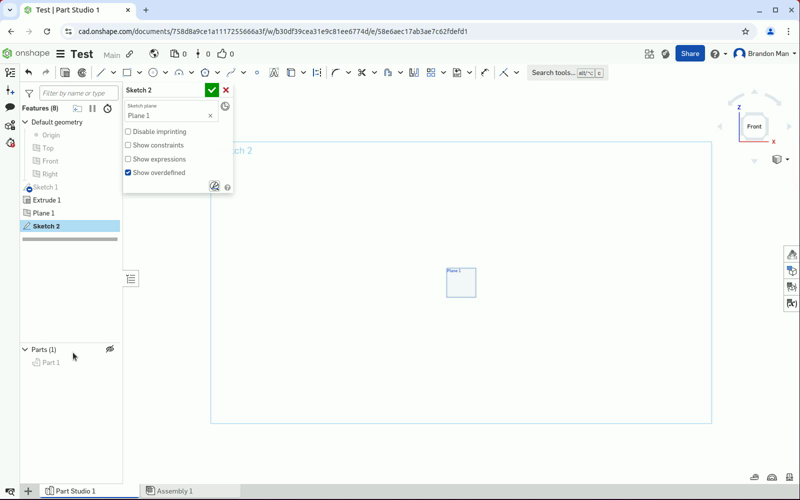
key_down(shift)
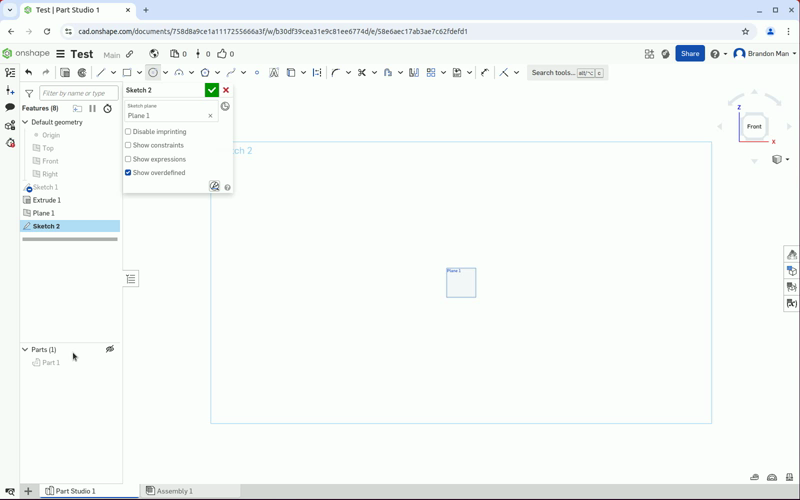
mouse_move(461, 282)
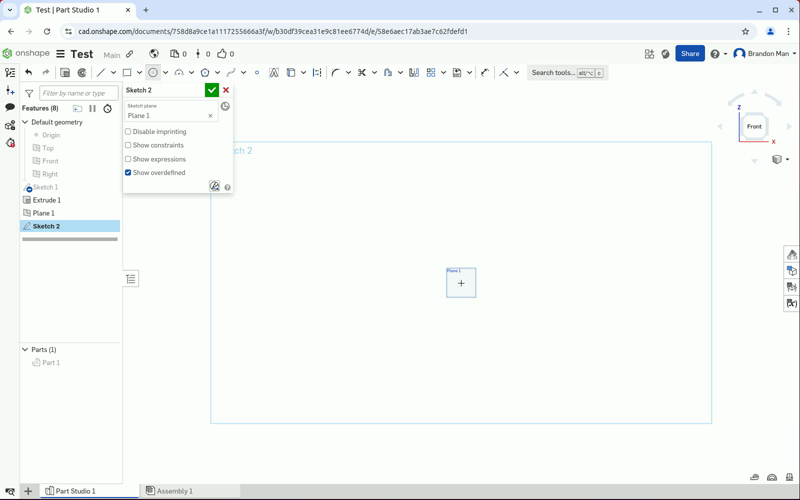
click(461, 282)
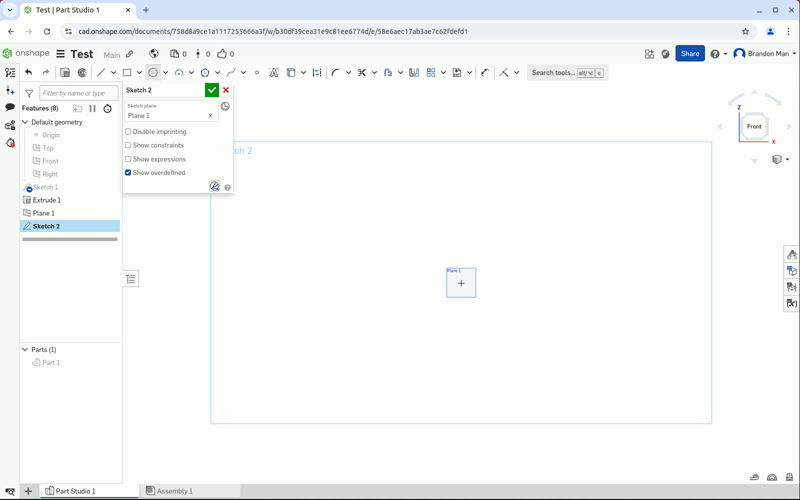
key_up(shift)
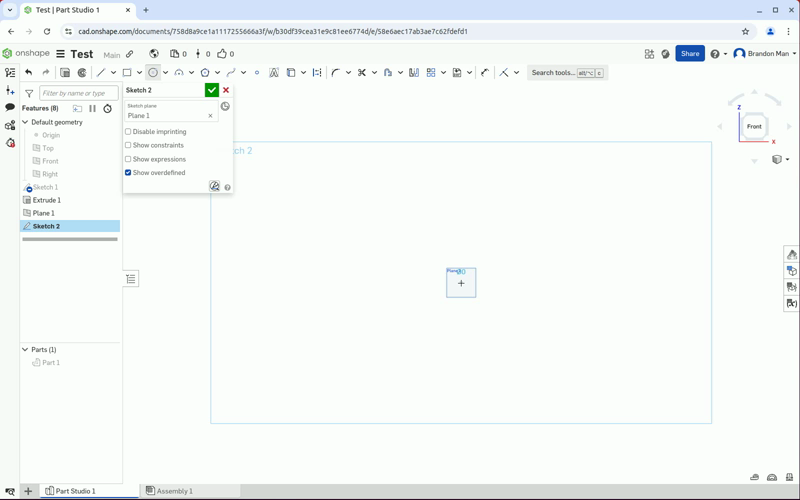
mouse_move(497, 282)
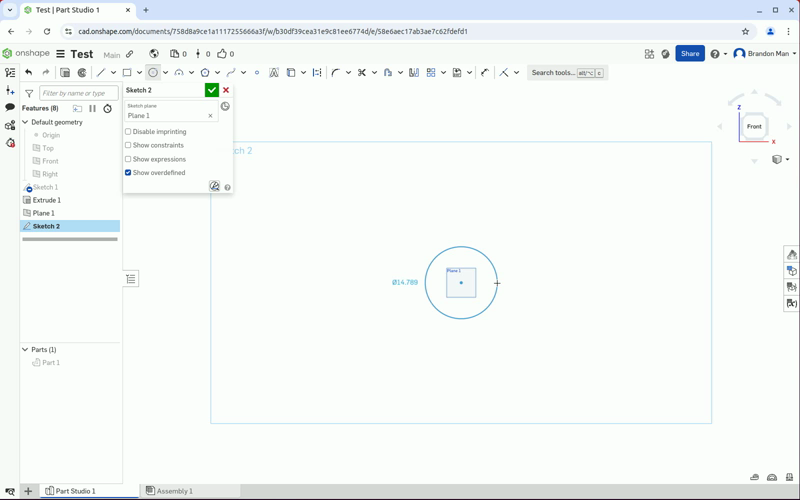
click(497, 282)
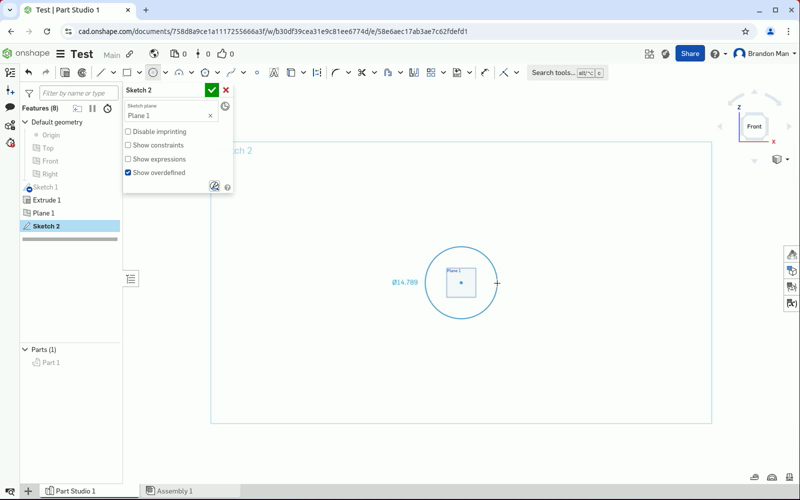
key(esc)
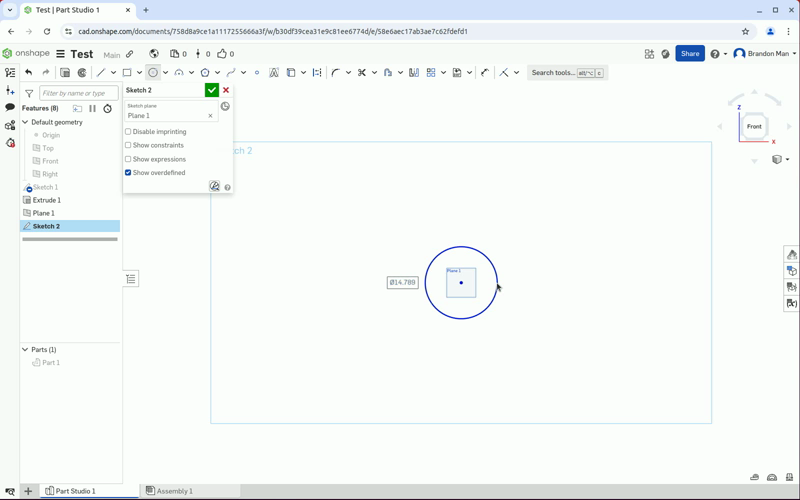
mouse_move(455, 298)
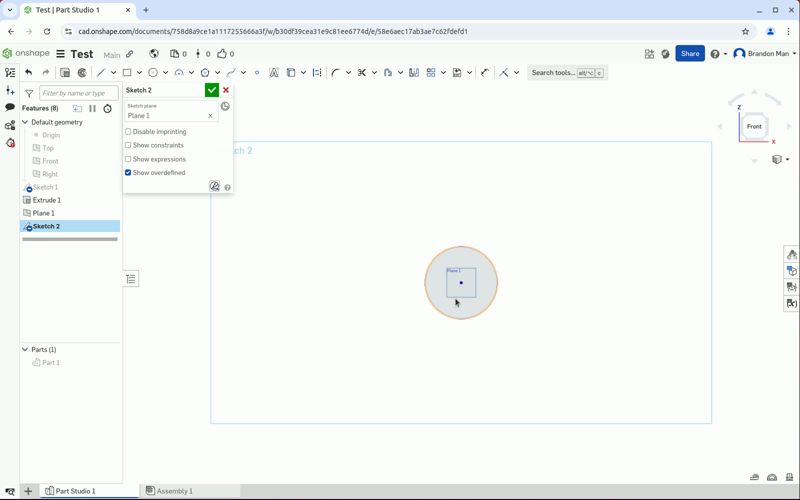
click(455, 298)
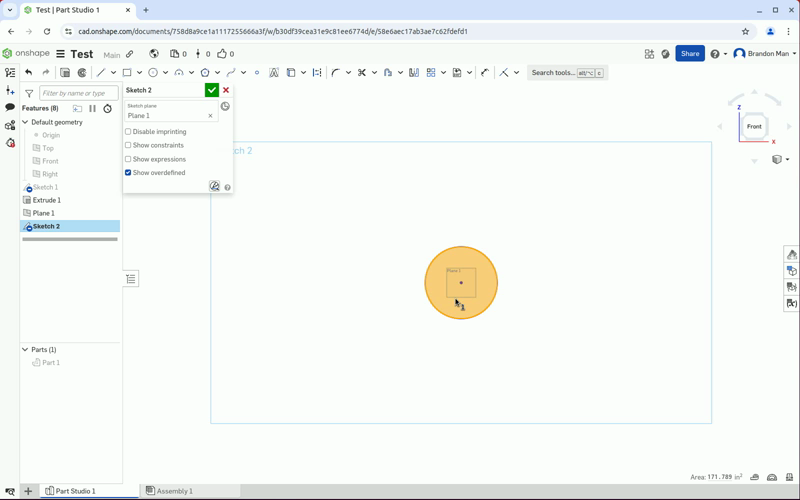
mouse_move(73, 352)
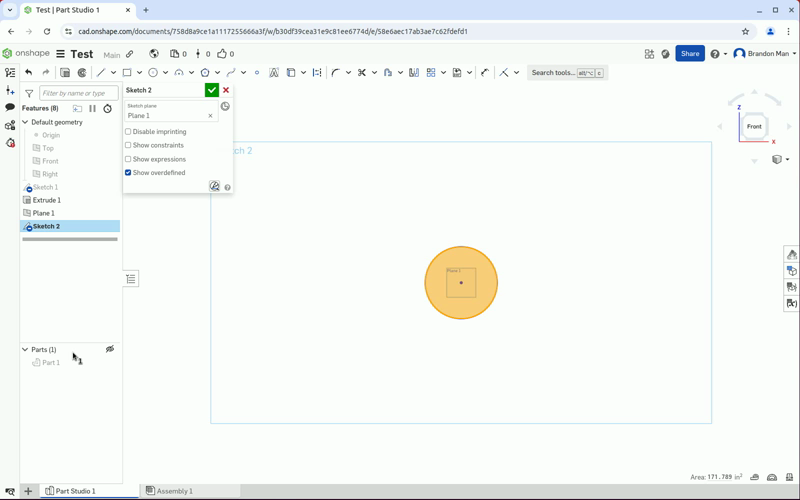
key(shift+y)
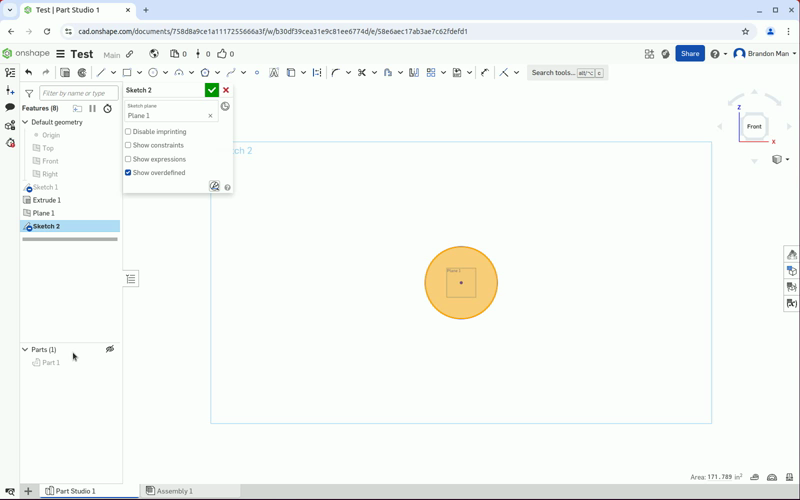
key(shift+e)
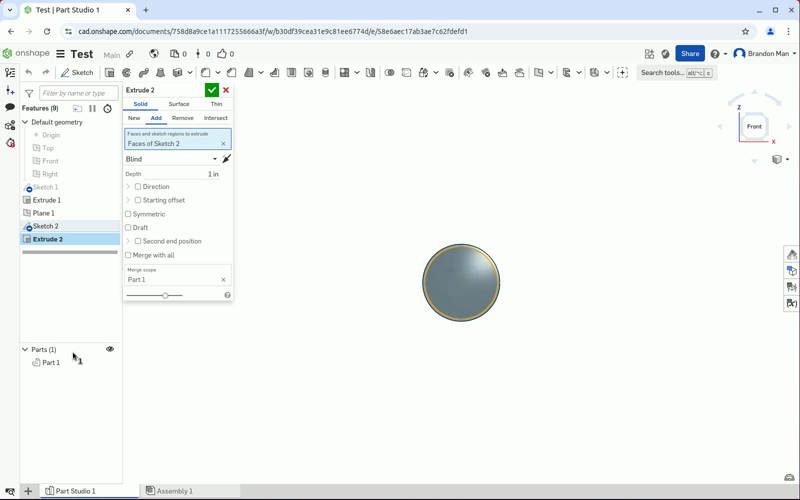
mouse_move(143, 106)
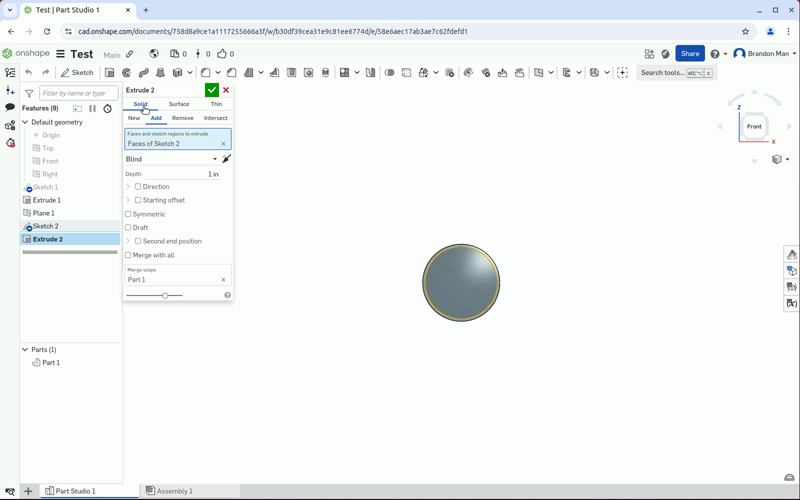
click(143, 106)
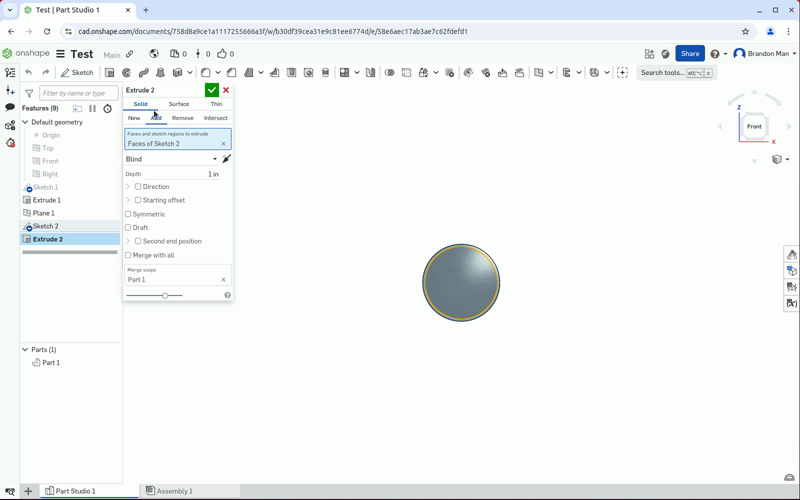
mouse_move(186, 120)
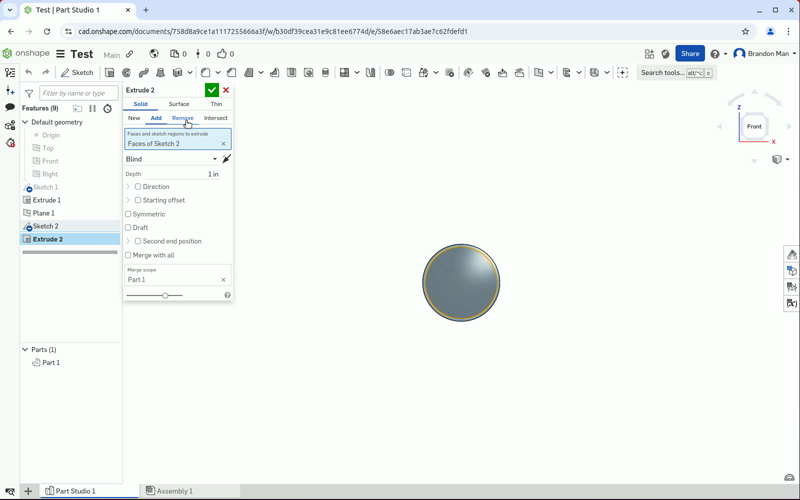
click(186, 120)
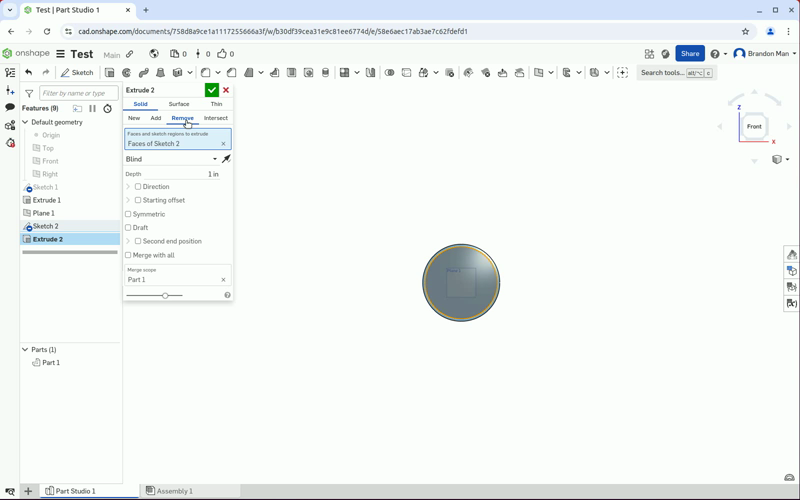
key(tab, 4)
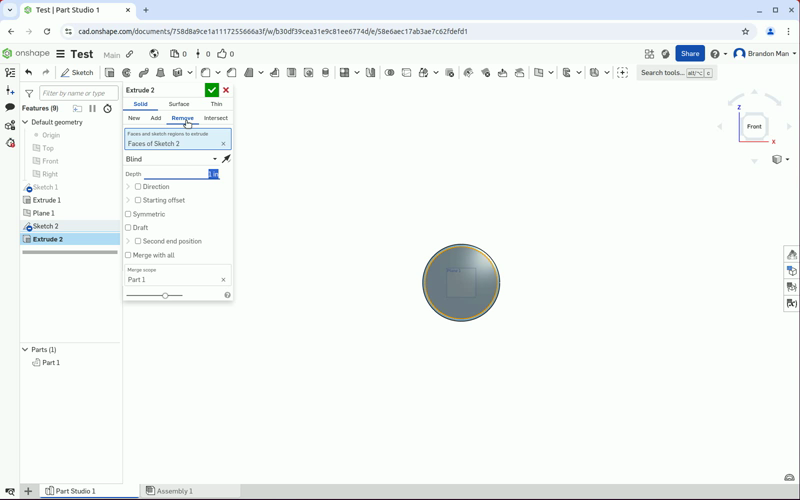
text(22.386)
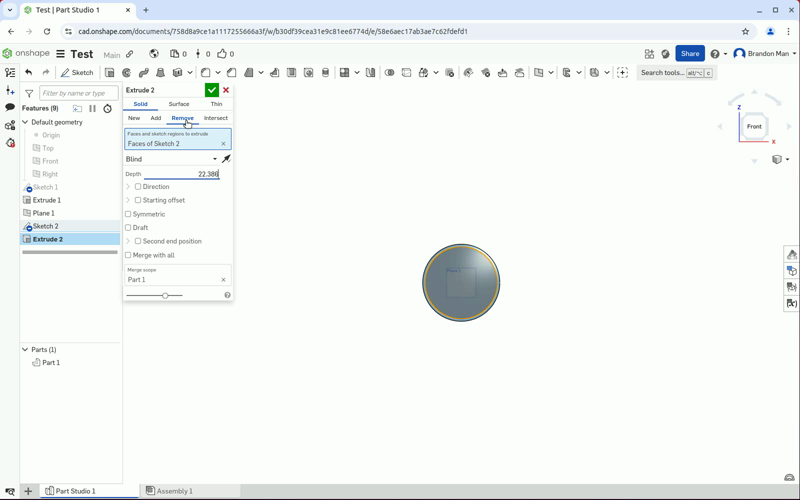
key(tab, 6)
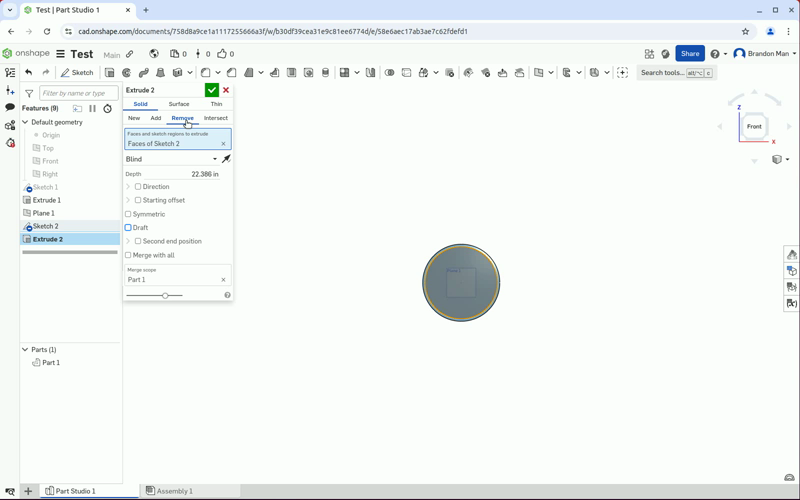
key(space)
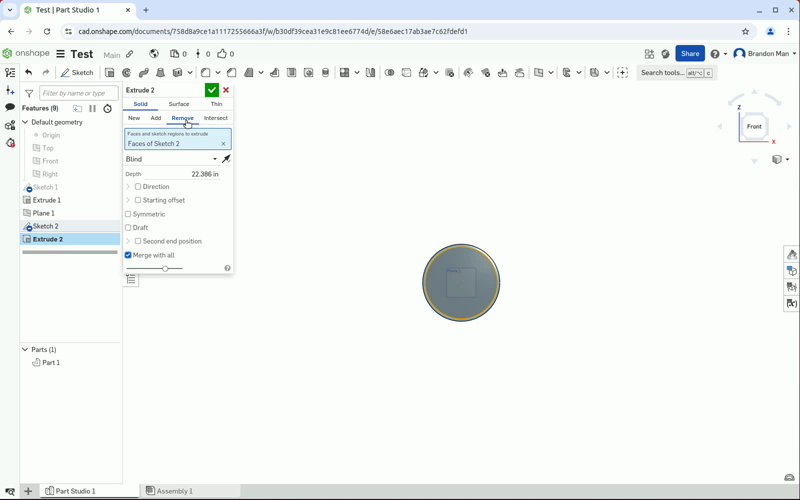
key(enter)
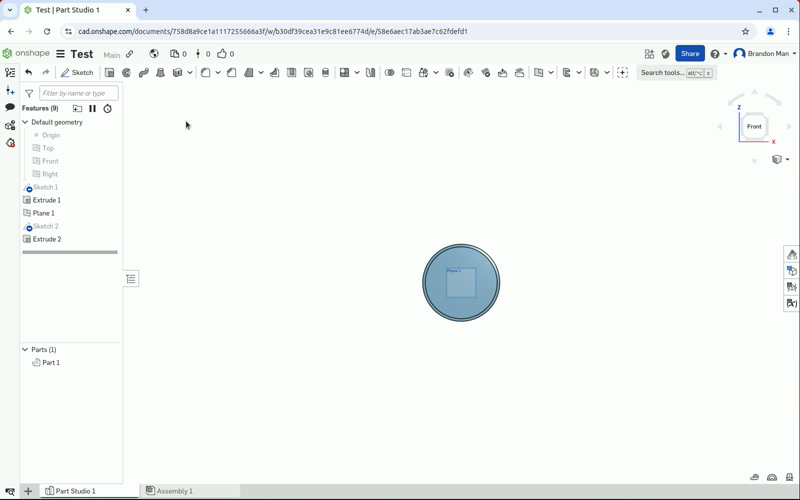
key(shift+h)
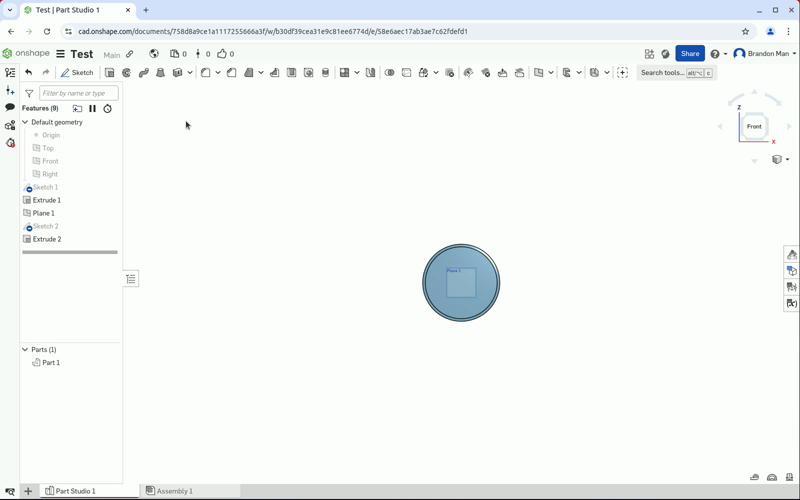
key(shift+h)
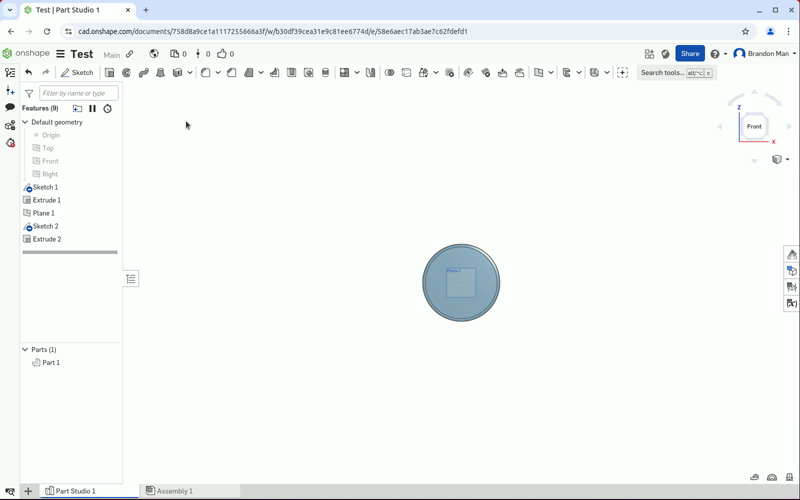
key(shift+7)
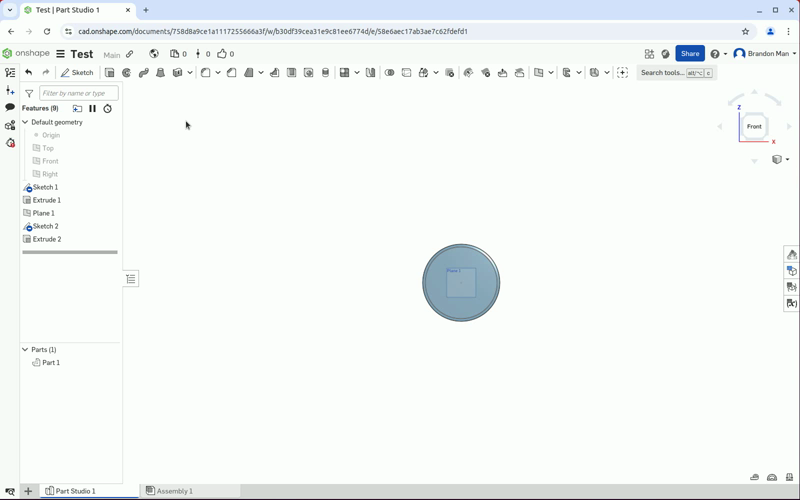
key(left, 2)
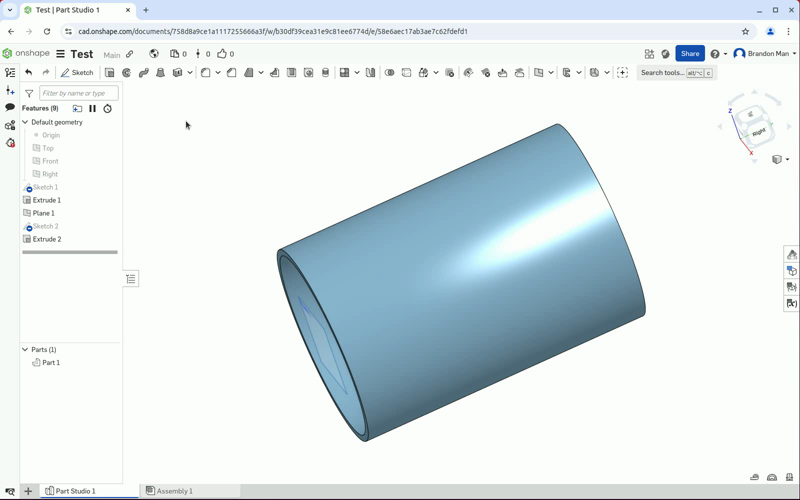
key(down, 2)
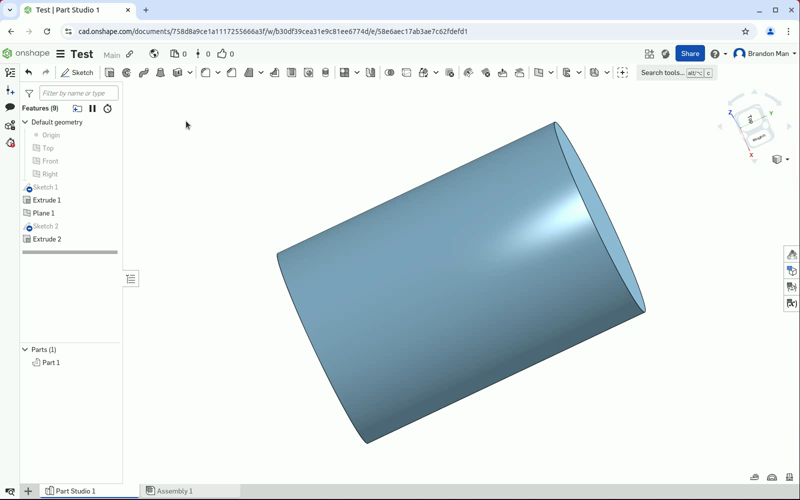
key(up, 2)
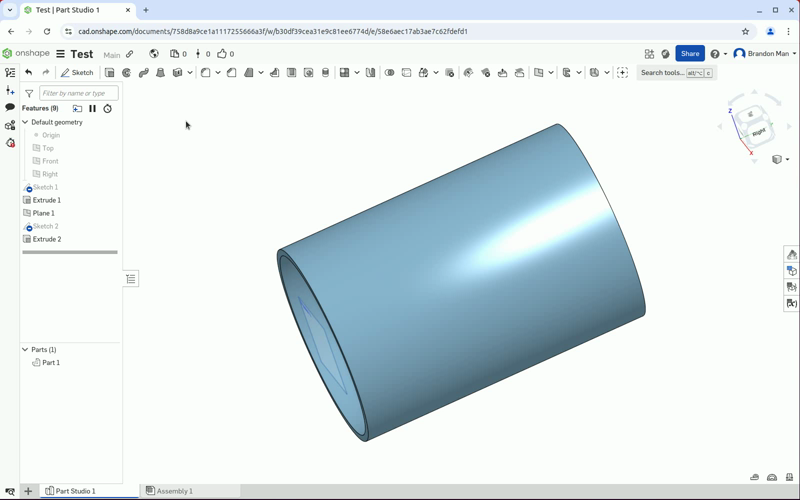
key(right, 2)
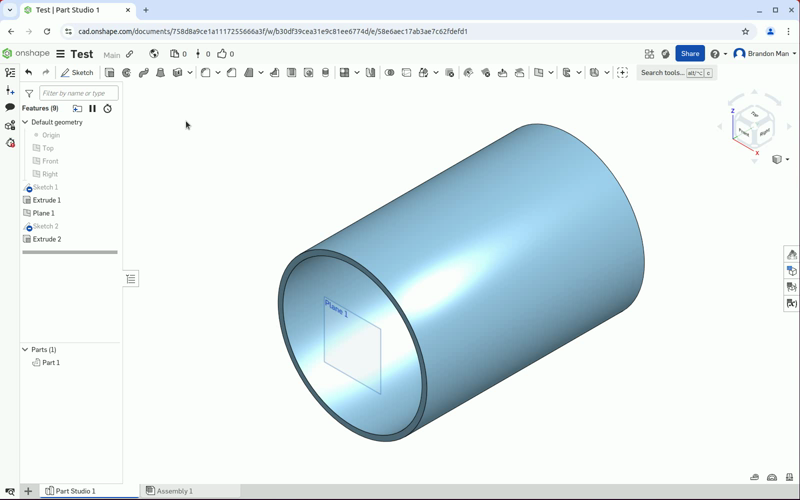
mouse_move(73, 189)
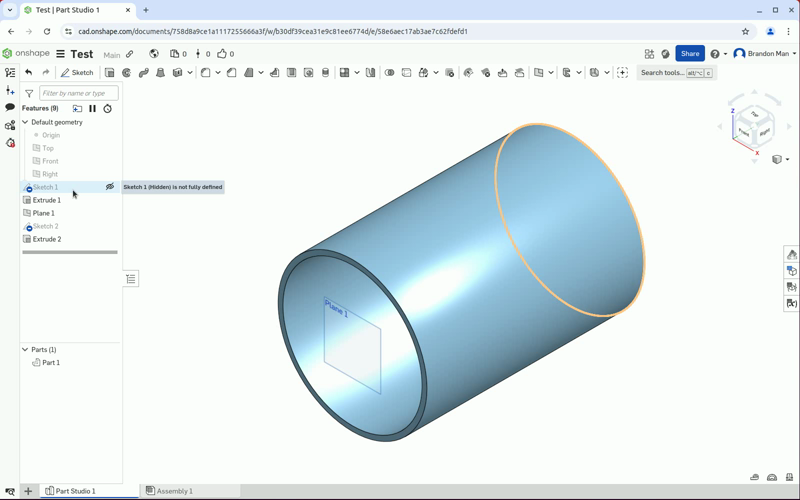
click(73, 189)